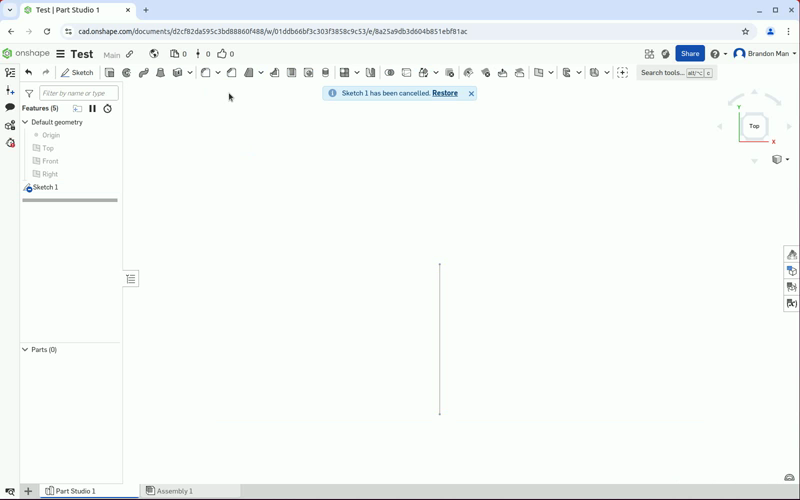
key(shift+h)
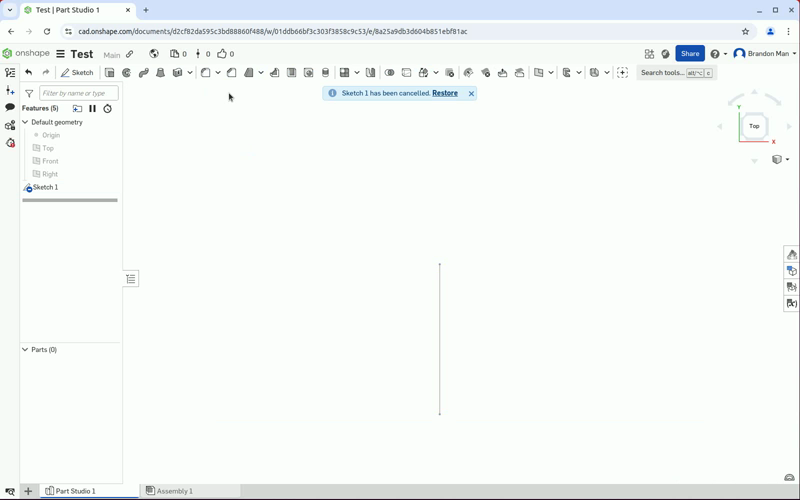
key(shift+s)
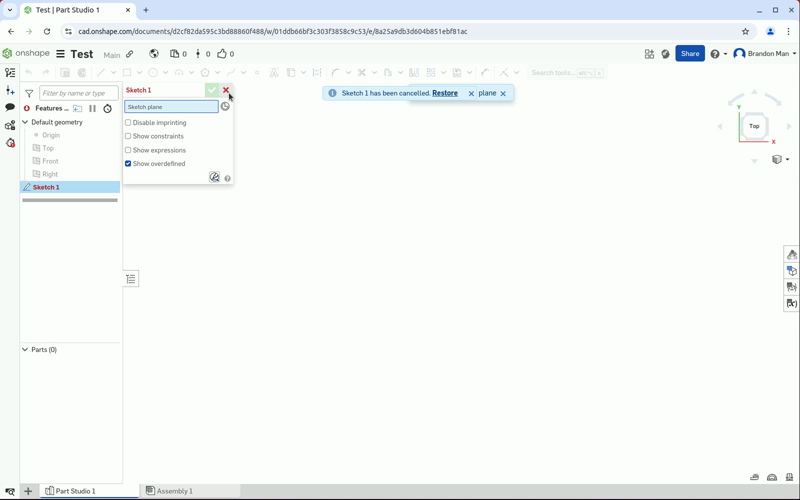
mouse_move(73, 150)
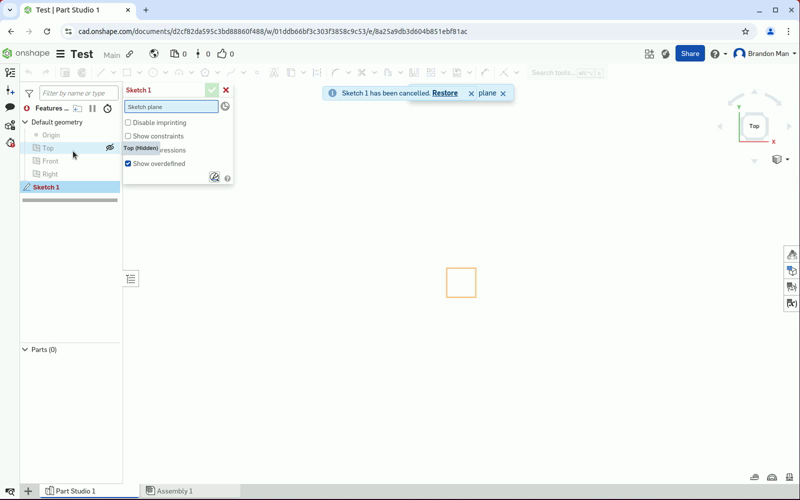
click(73, 150)
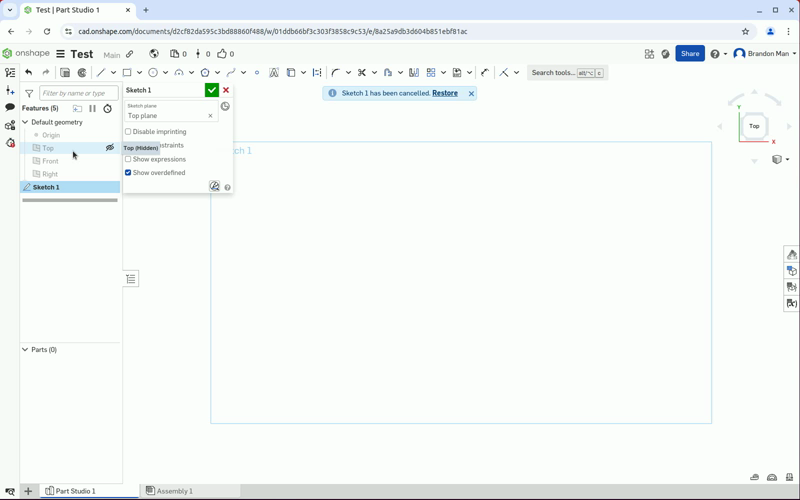
mouse_move(73, 352)
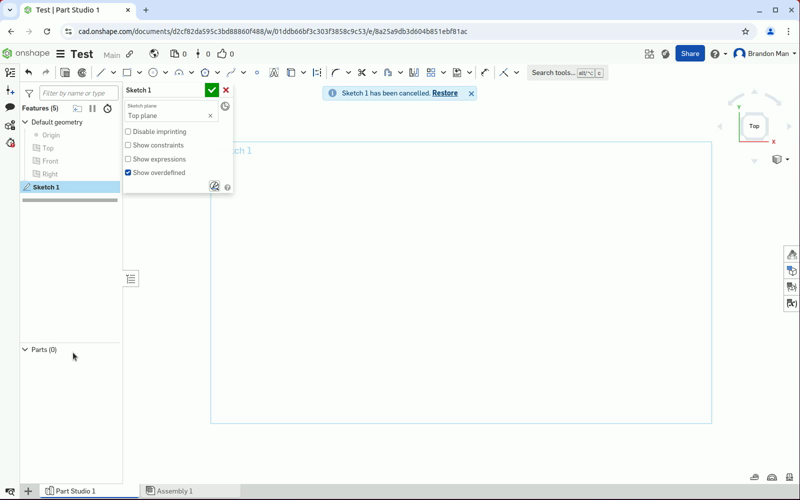
key(y)
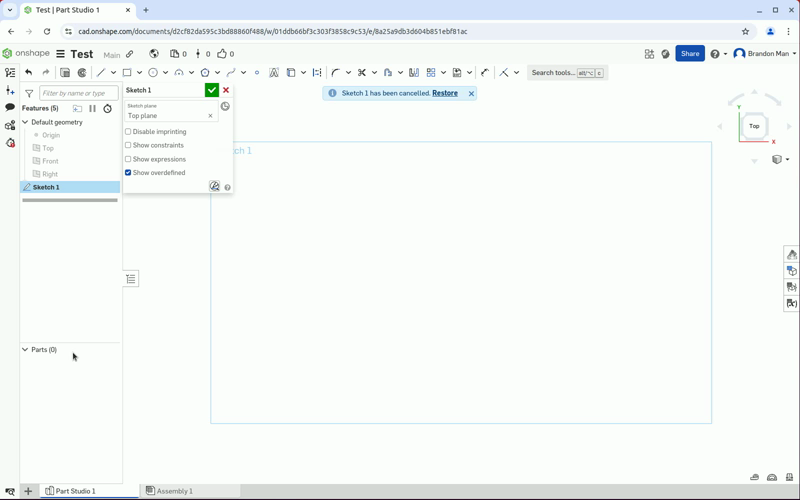
key(c)
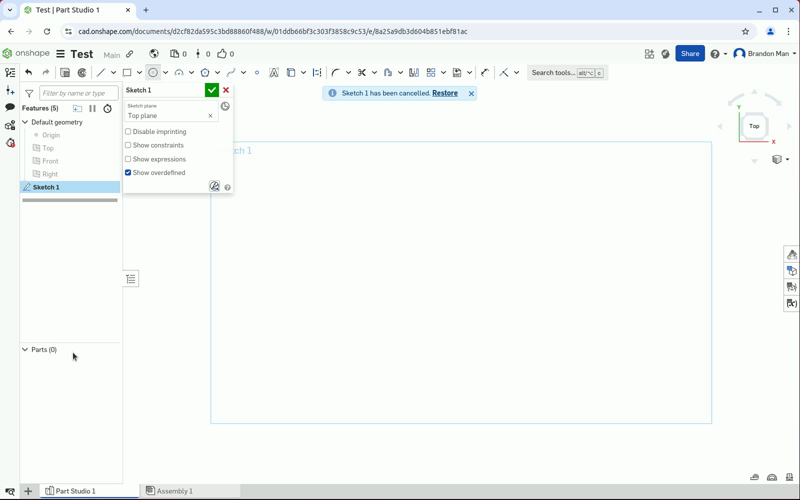
key_down(shift)
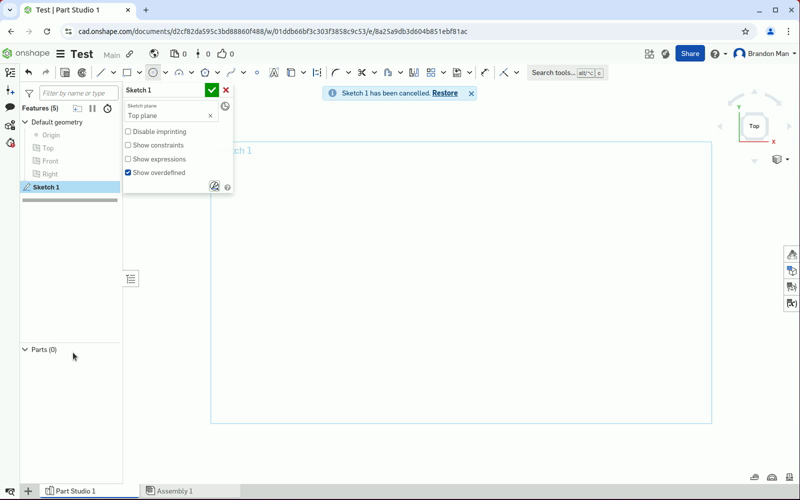
mouse_move(460, 282)
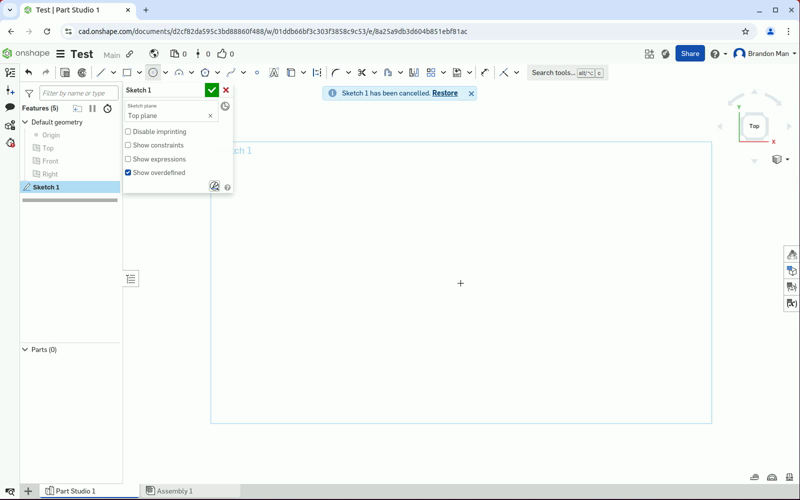
click(460, 282)
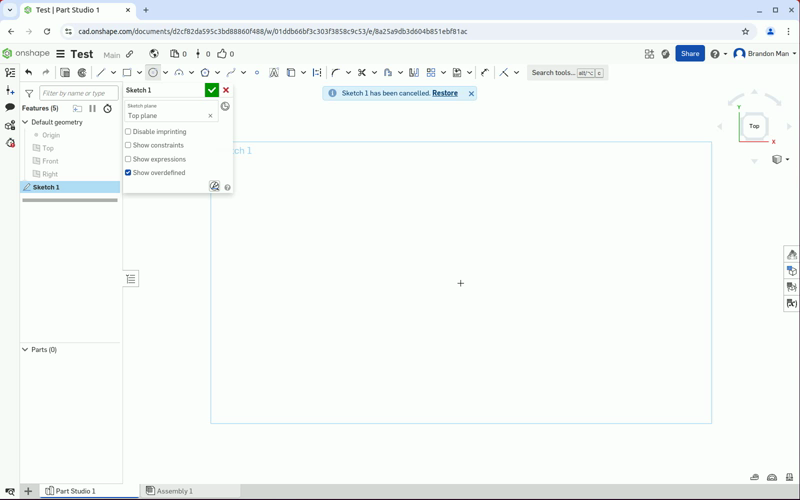
key_up(shift)
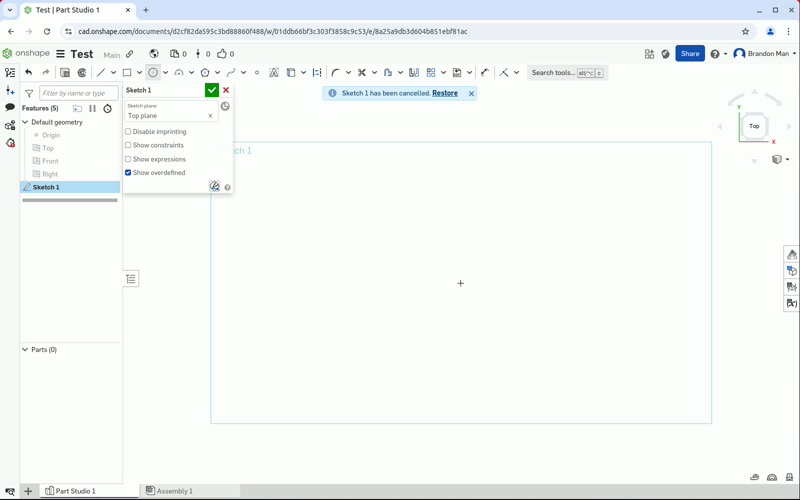
mouse_move(541, 282)
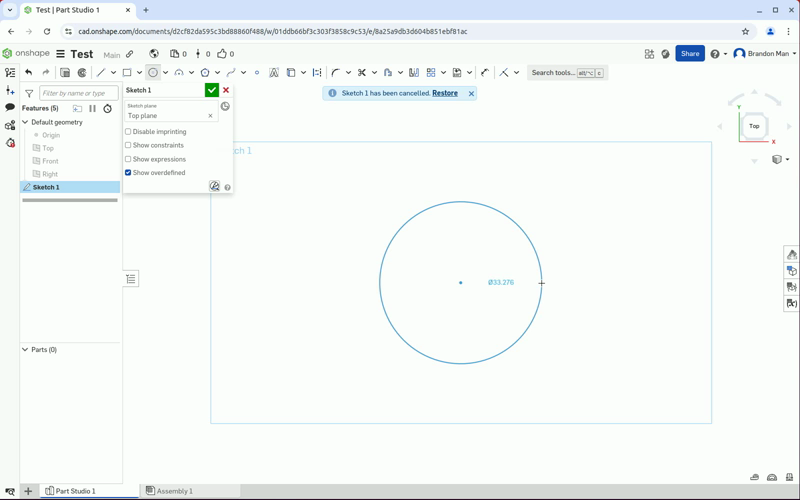
click(541, 282)
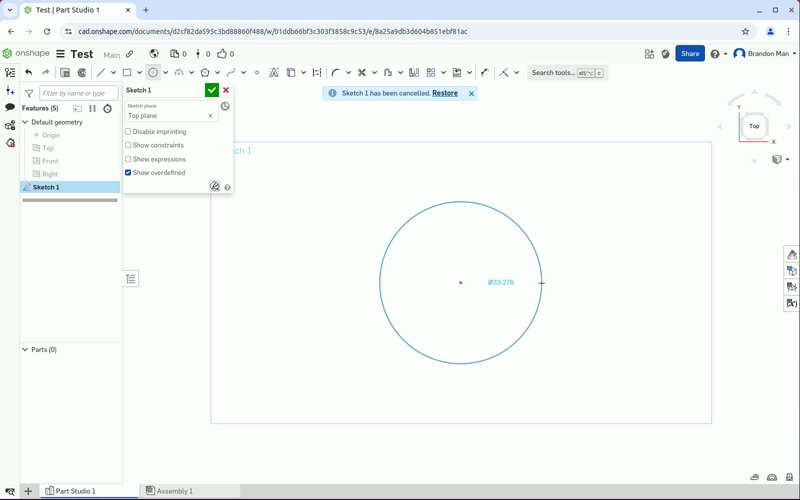
key(esc)
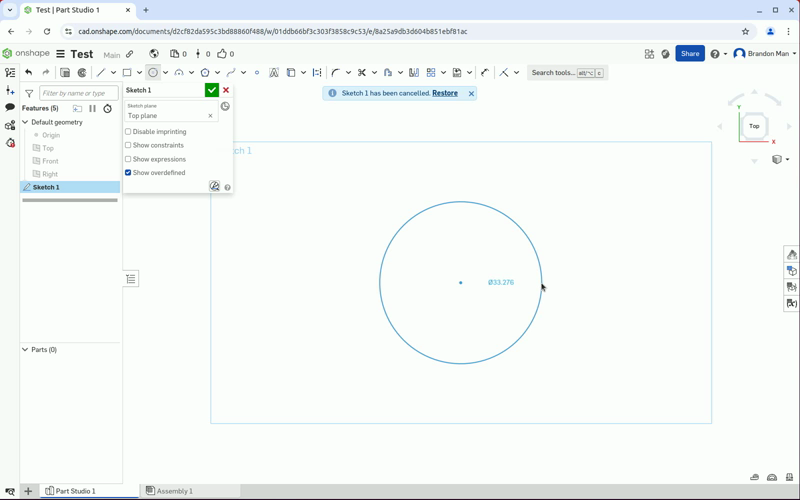
key(c)
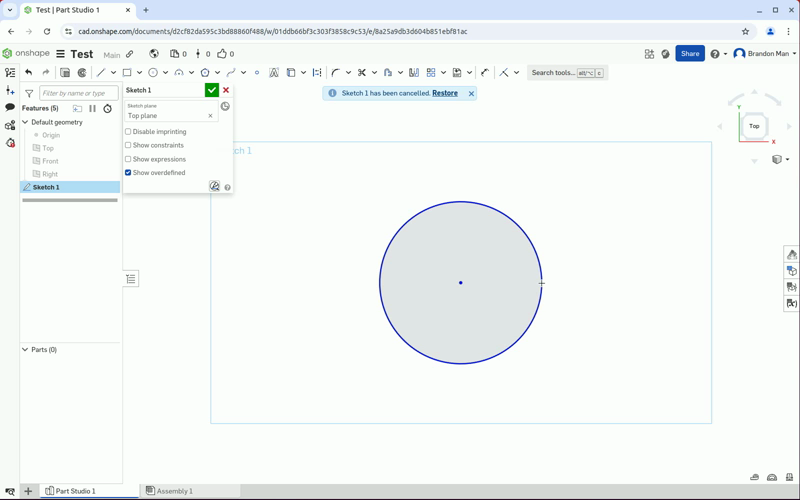
key_down(shift)
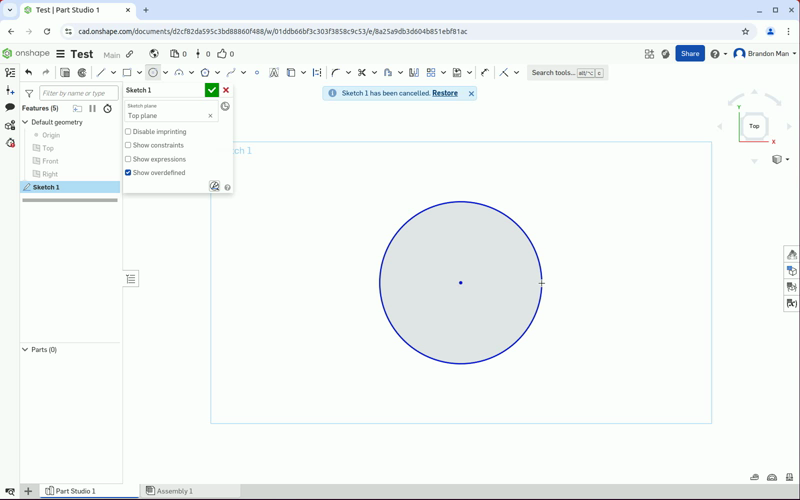
mouse_move(460, 282)
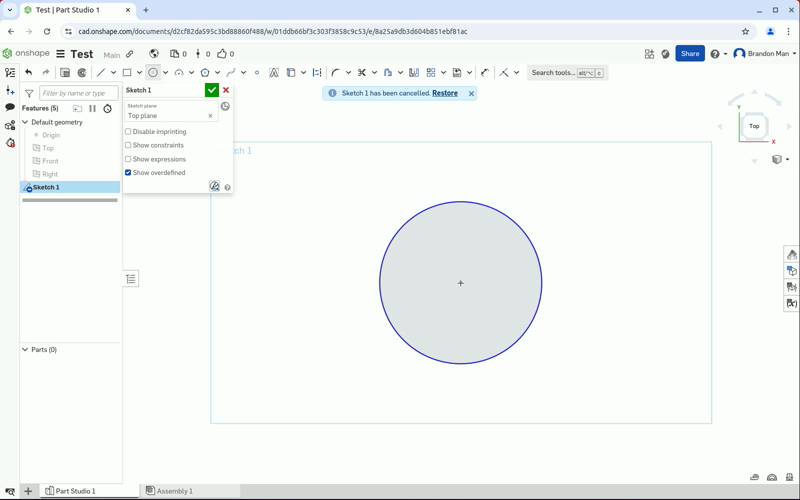
click(460, 282)
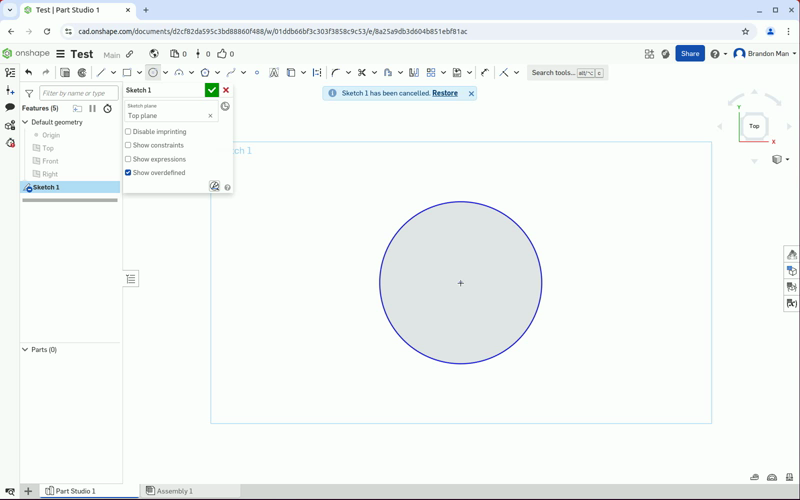
key_up(shift)
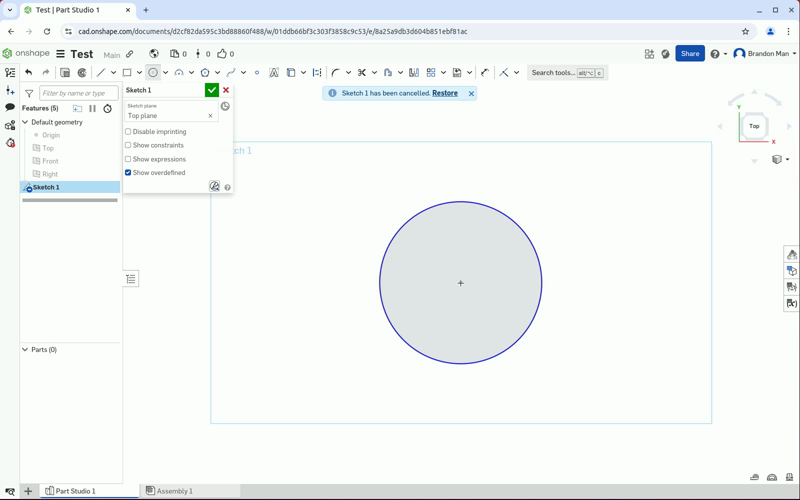
mouse_move(534, 282)
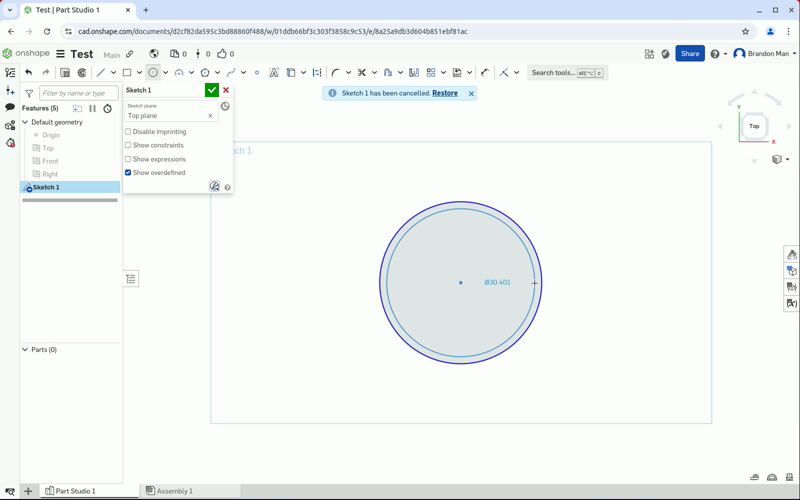
click(534, 282)
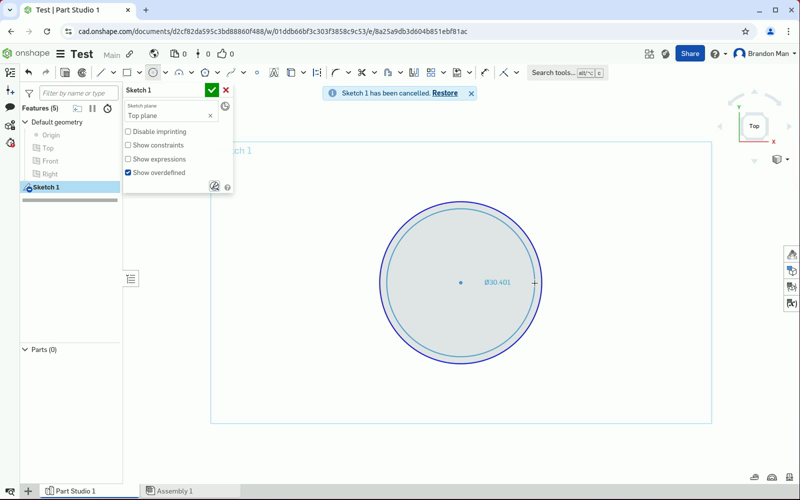
key(esc)
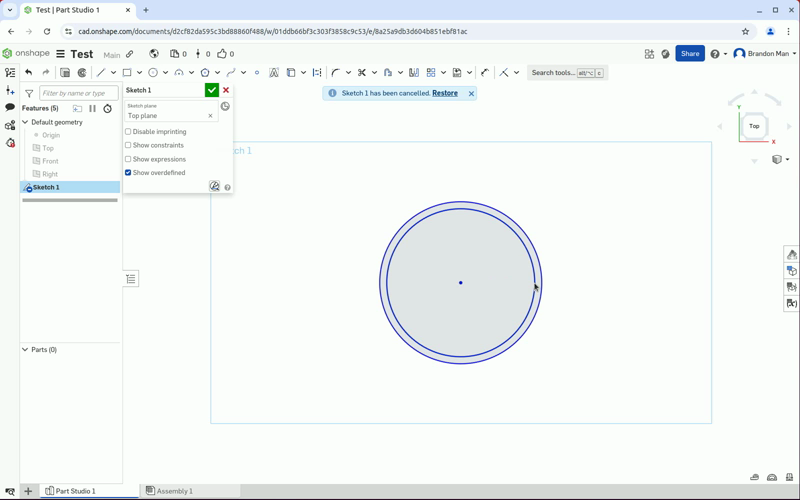
mouse_move(537, 264)
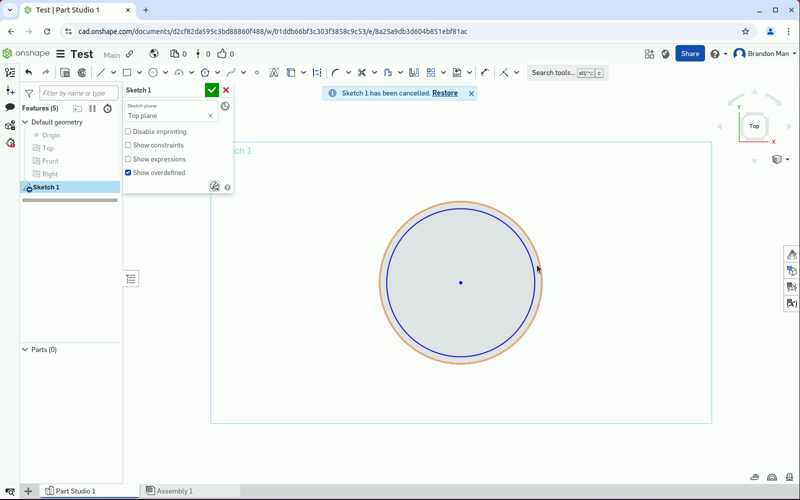
click(537, 264)
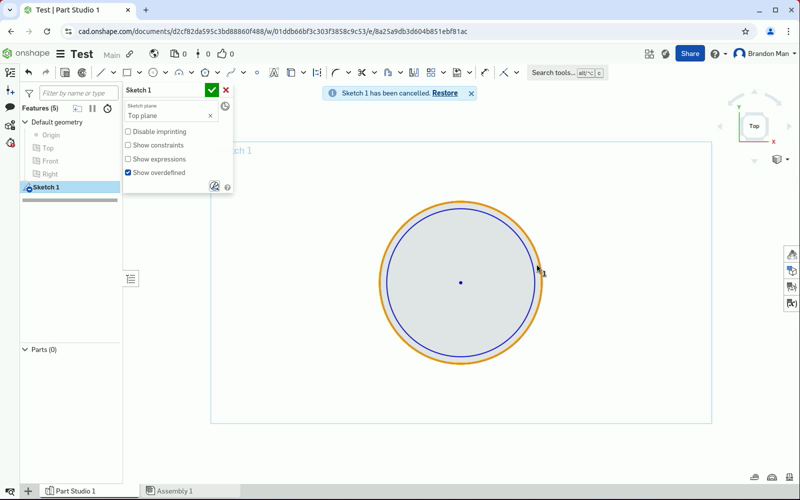
mouse_move(73, 352)
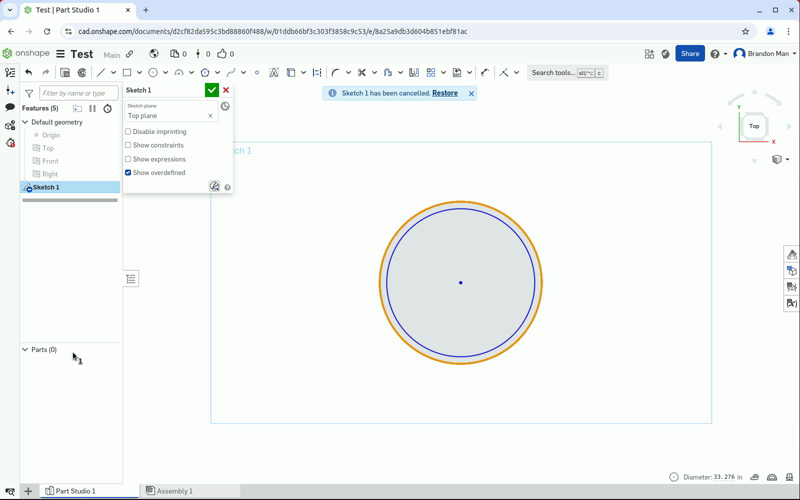
key(shift+y)
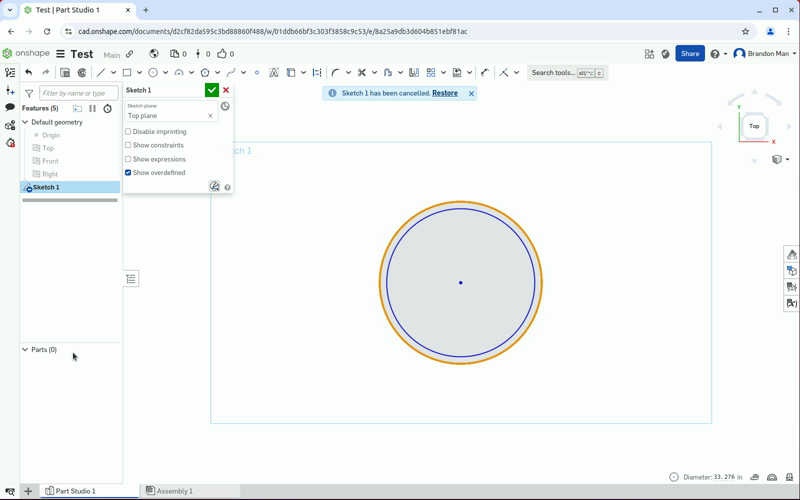
key(shift+e)
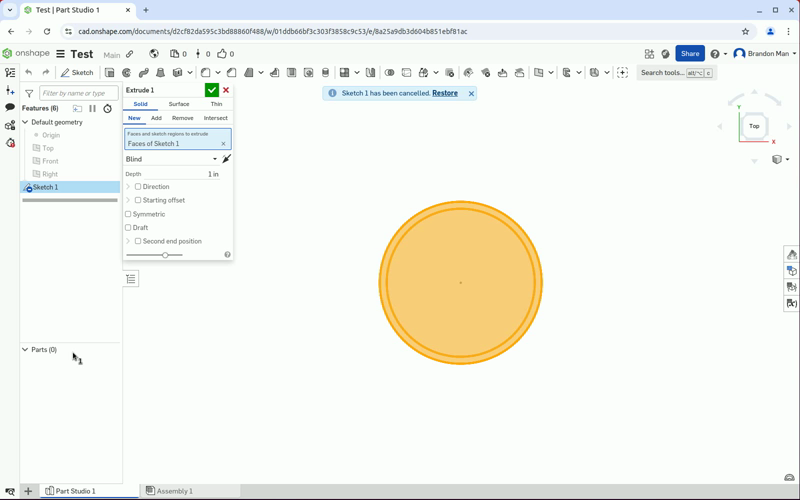
mouse_move(143, 106)
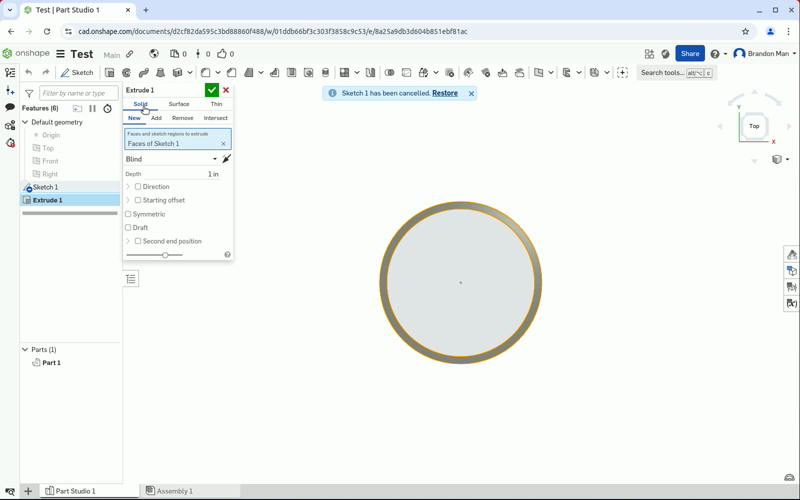
click(143, 106)
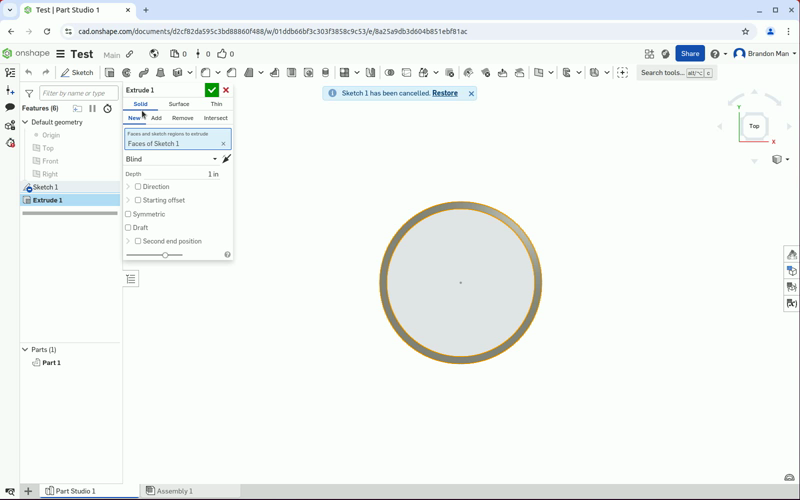
mouse_move(137, 120)
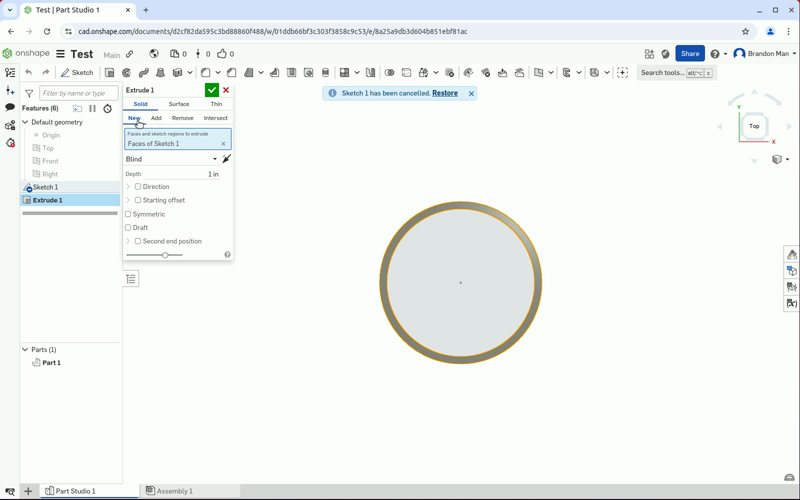
click(137, 120)
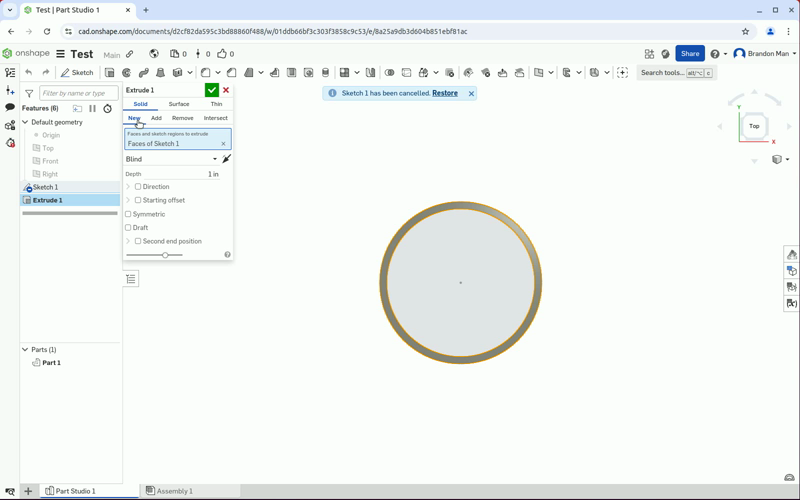
key(tab, 4)
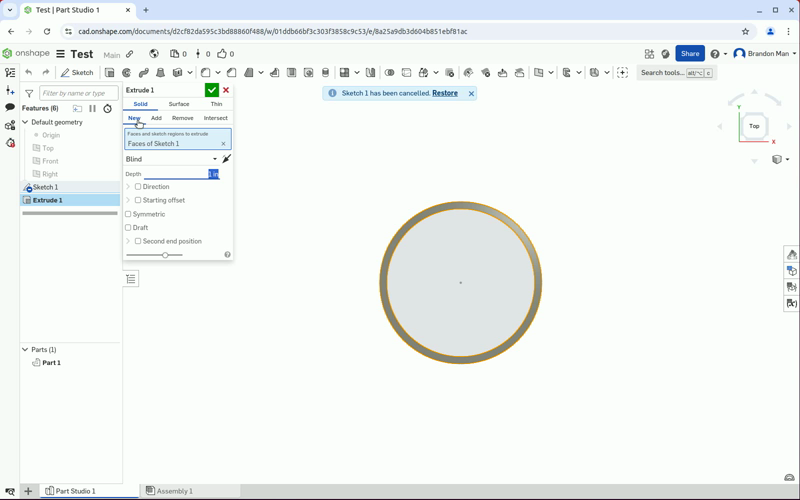
text(23.108)
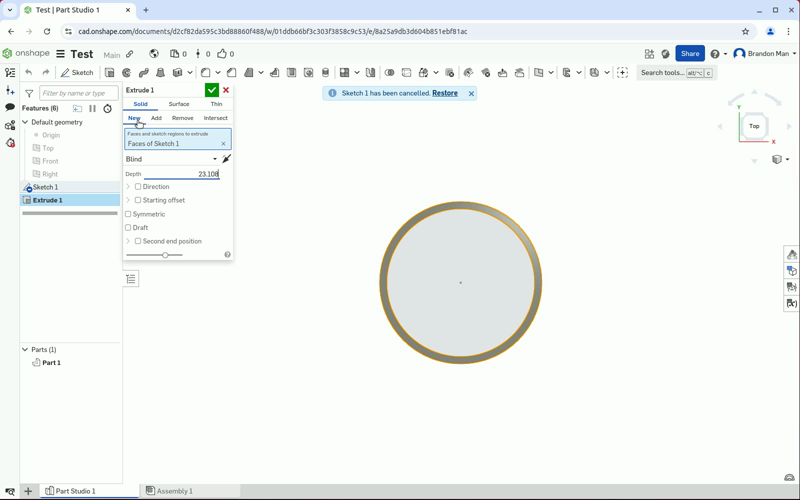
key(enter)
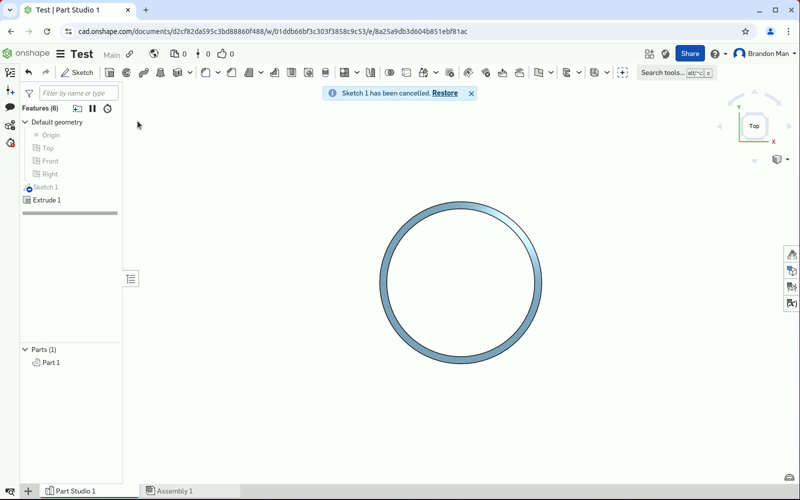
key(shift+h)
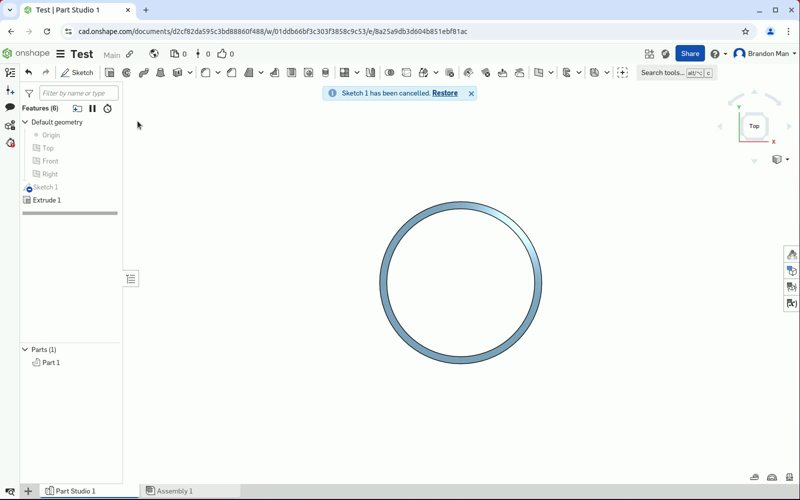
key(shift+h)
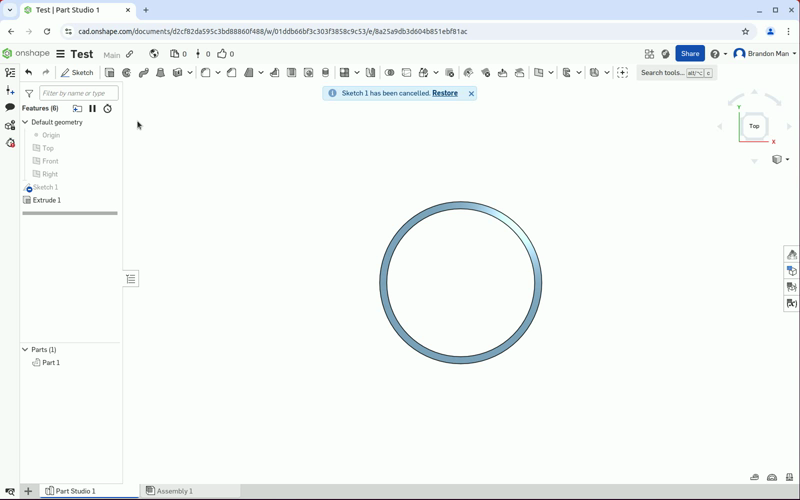
mouse_move(73, 189)
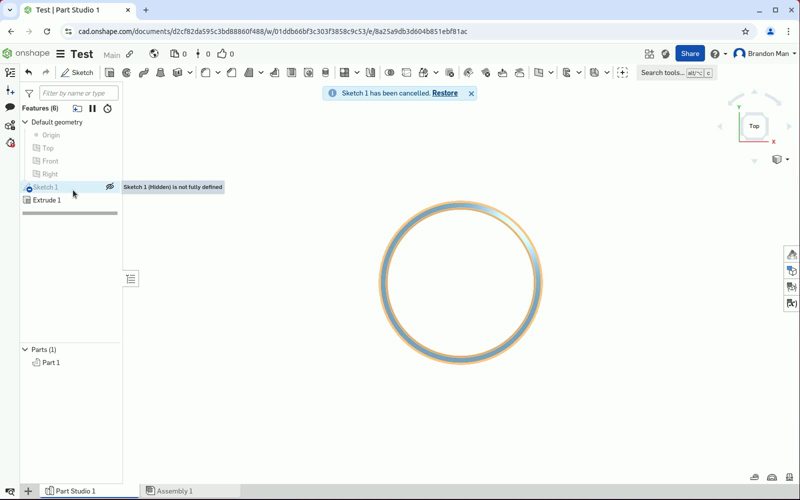
click(73, 189)
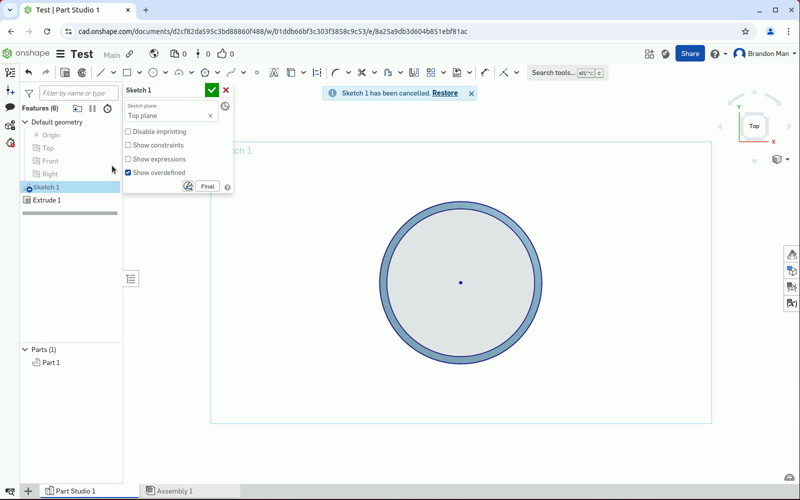
mouse_move(229, 92)
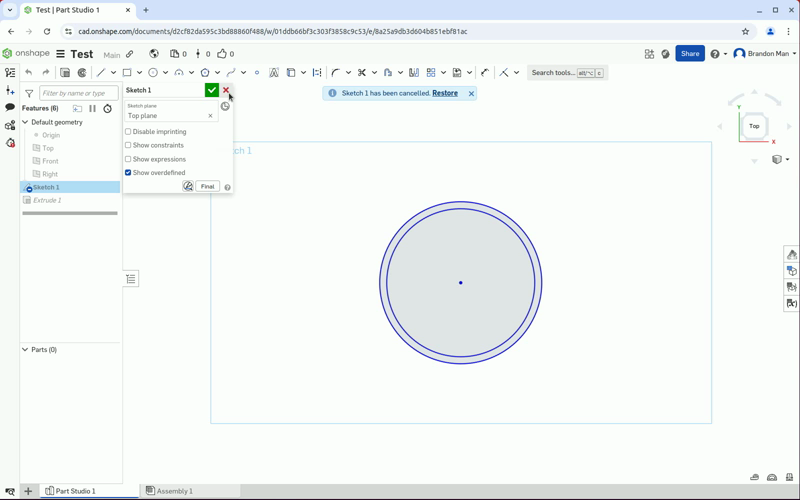
click(229, 92)
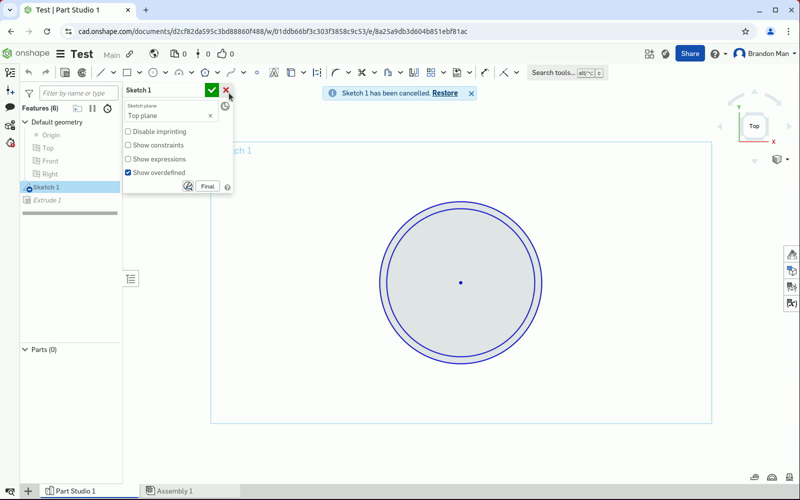
key(shift+s)
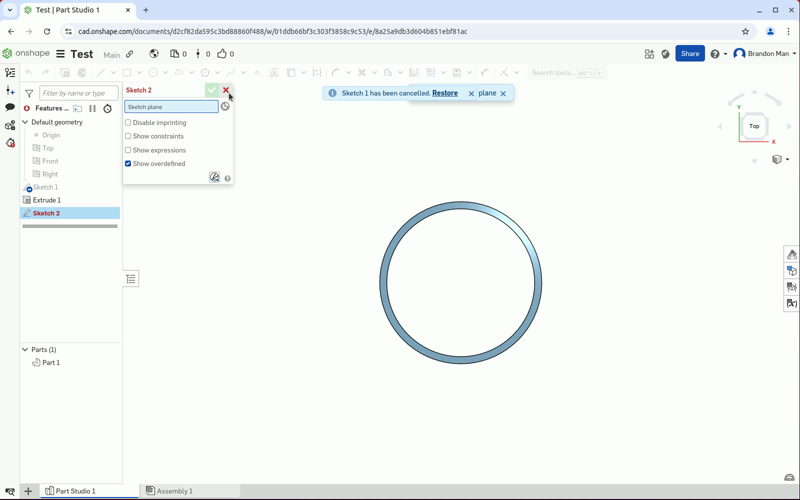
mouse_move(73, 150)
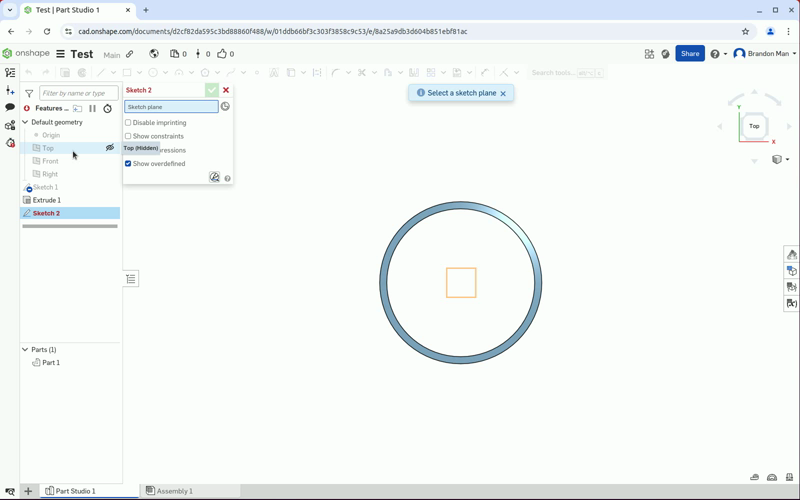
click(73, 150)
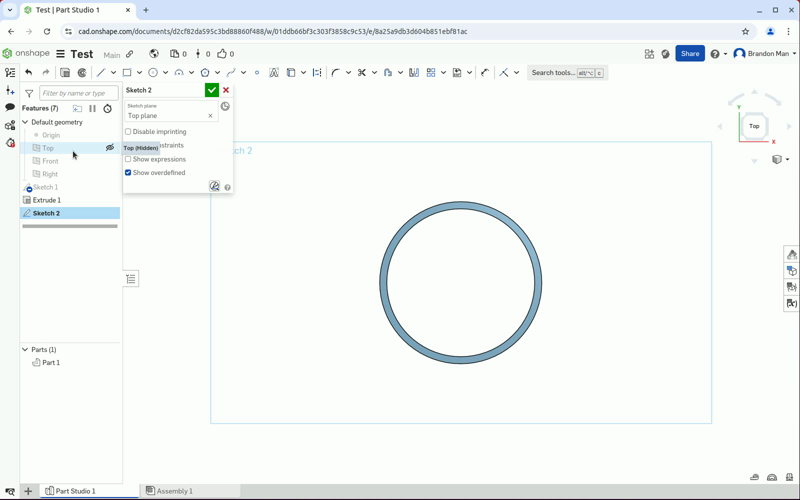
mouse_move(73, 352)
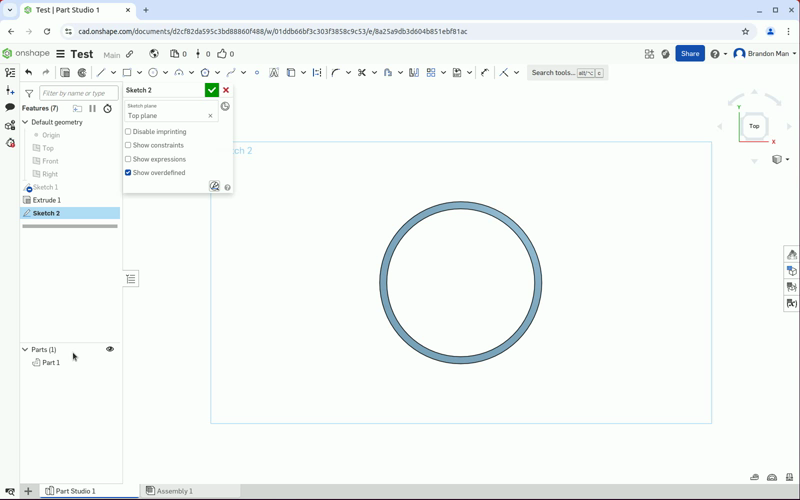
key(y)
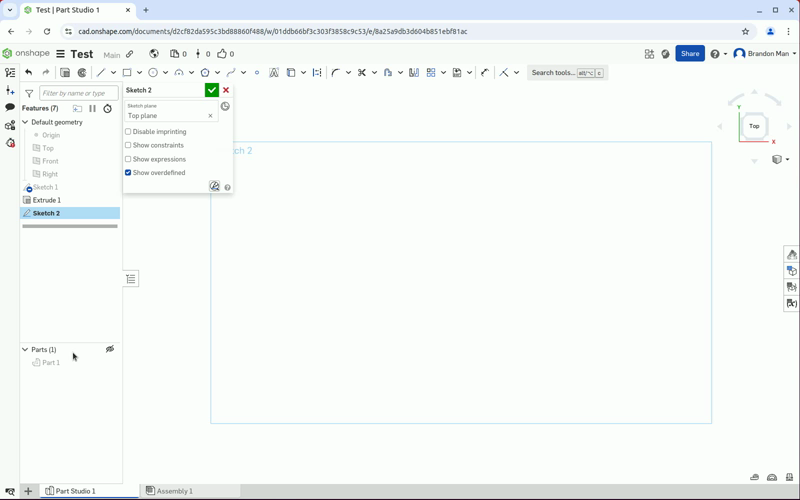
key(c)
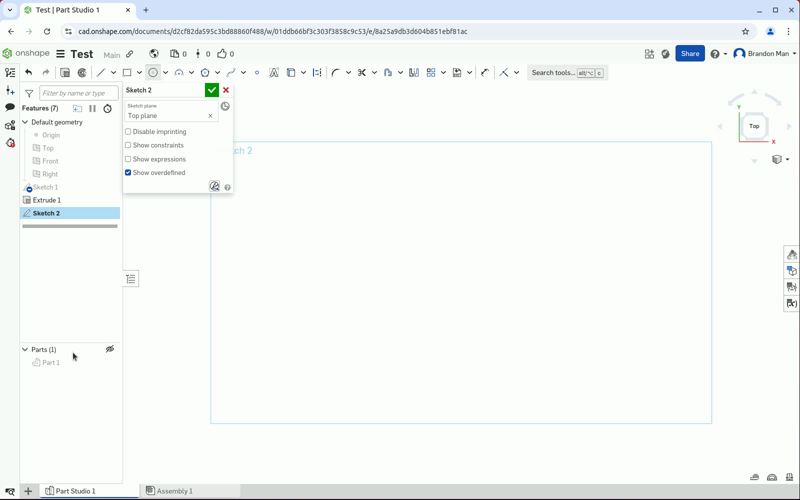
key_down(shift)
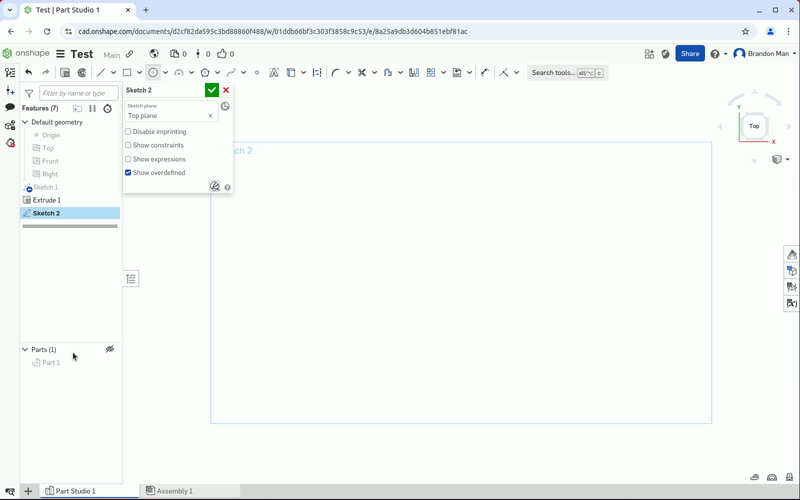
mouse_move(460, 282)
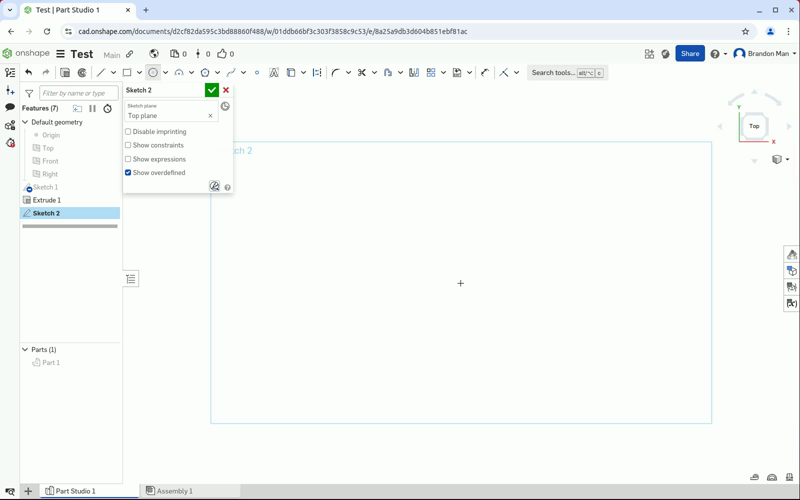
click(460, 282)
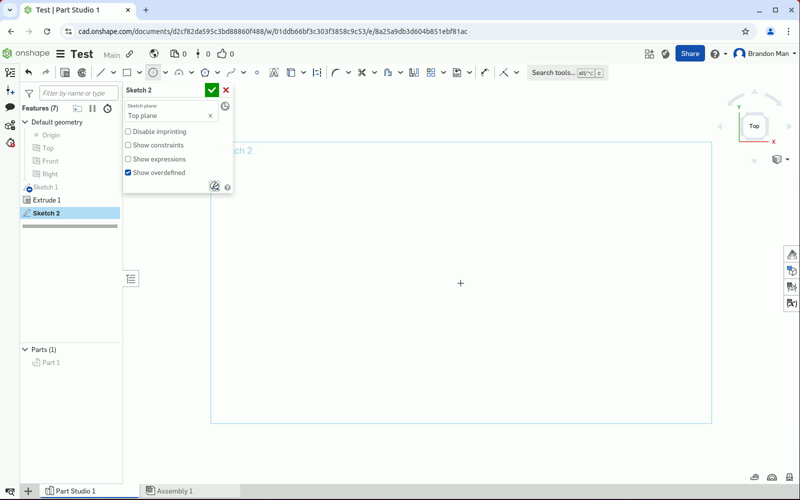
key_up(shift)
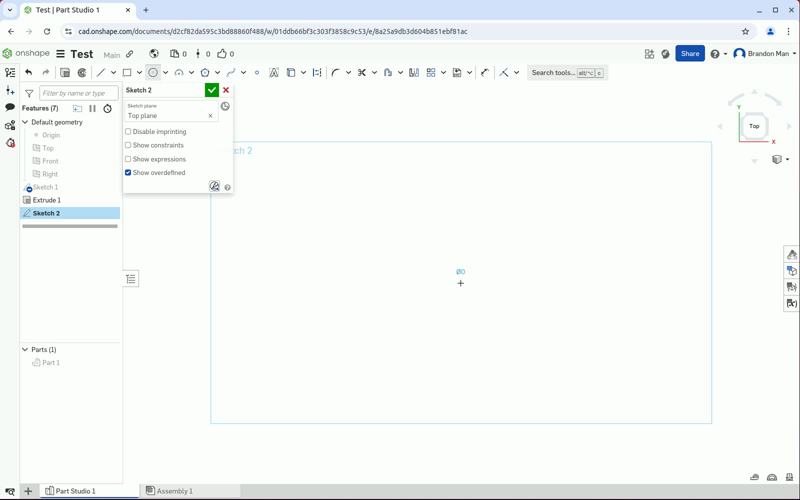
mouse_move(535, 282)
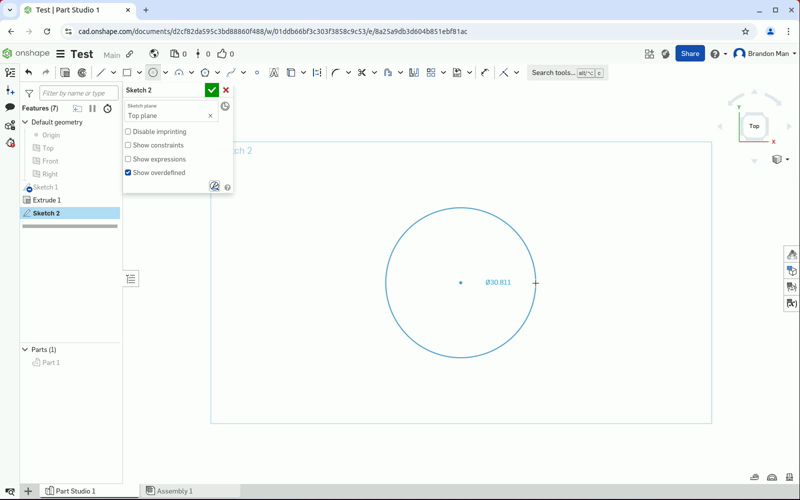
click(535, 282)
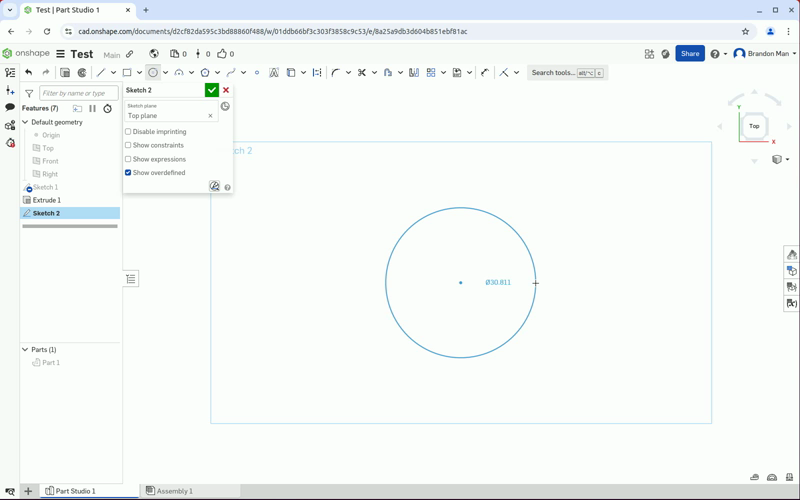
key(esc)
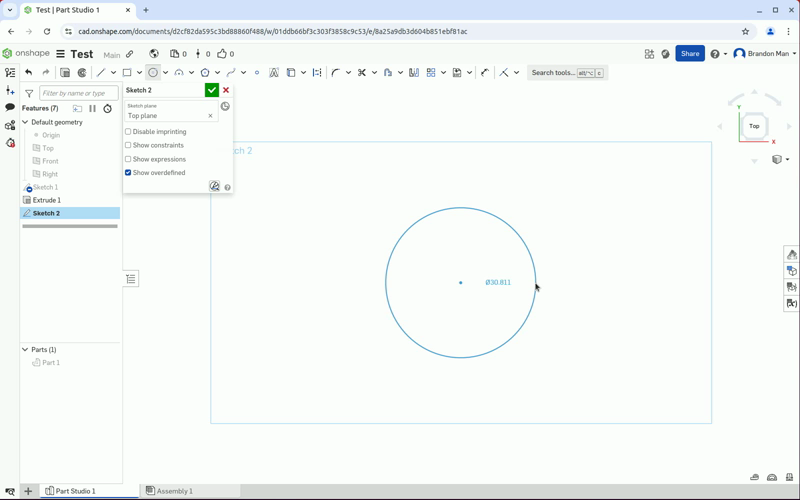
mouse_move(463, 248)
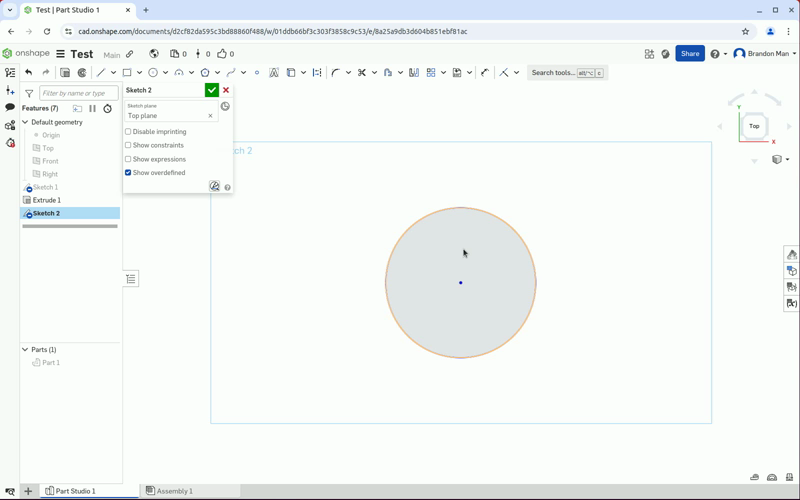
click(463, 248)
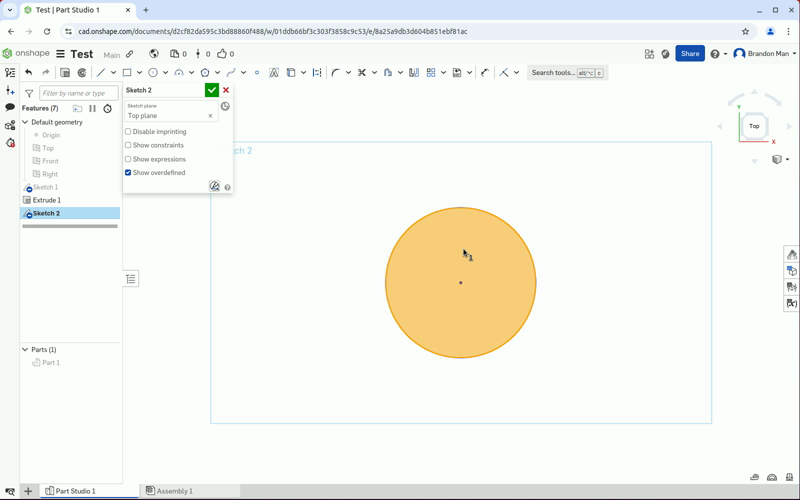
mouse_move(73, 352)
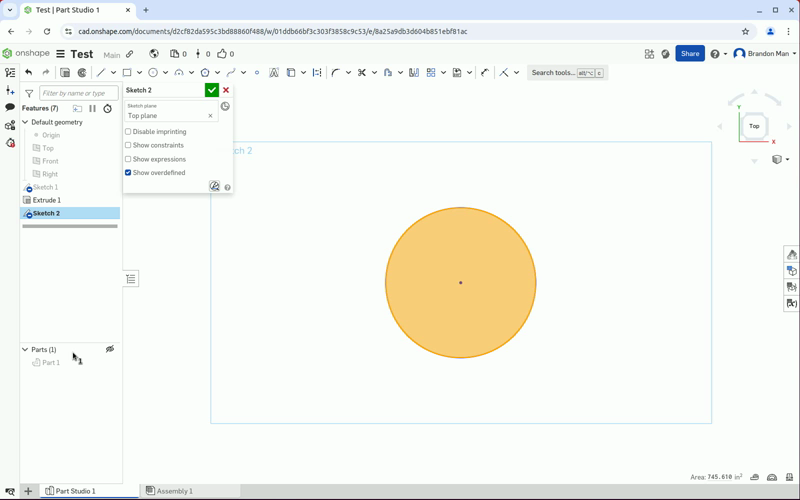
key(shift+y)
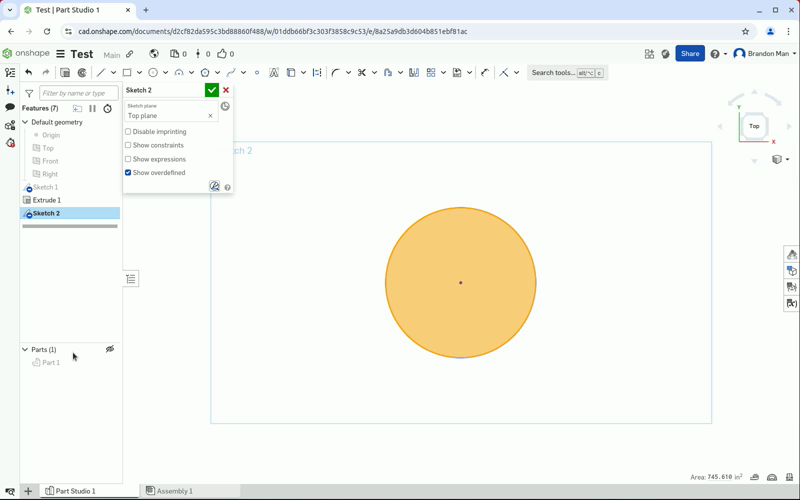
key(shift+e)
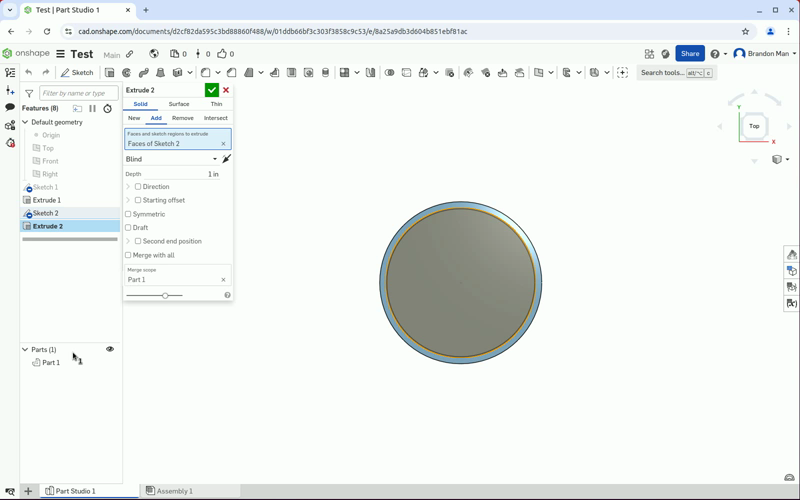
mouse_move(143, 106)
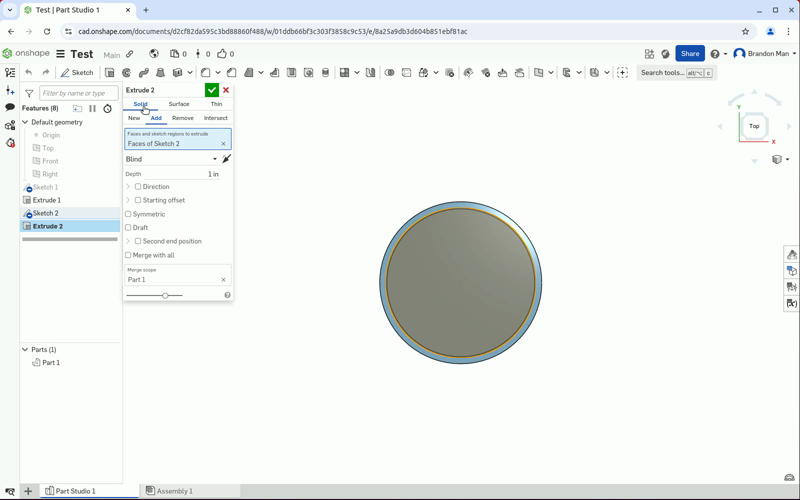
click(143, 106)
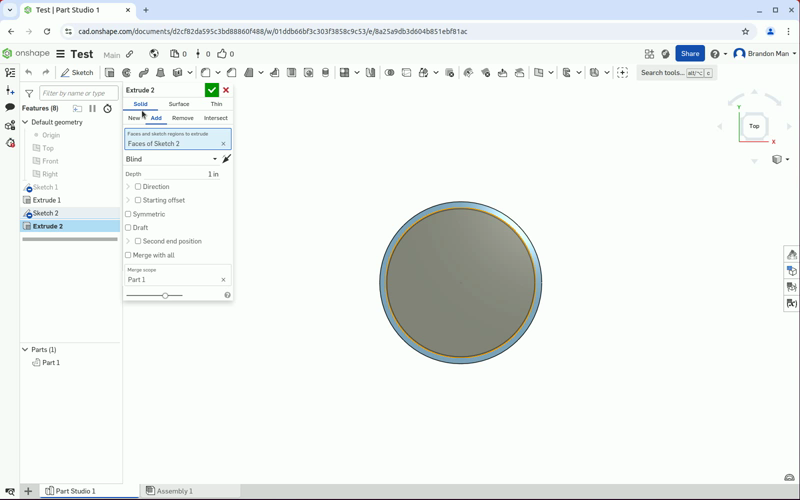
mouse_move(137, 120)
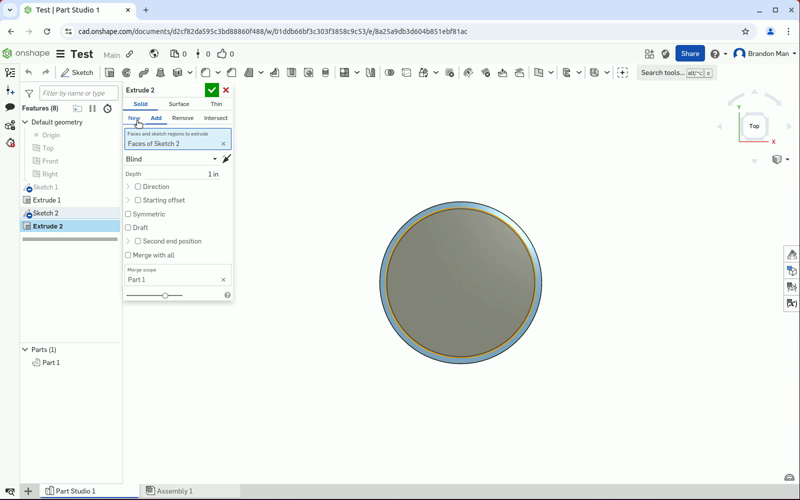
click(137, 120)
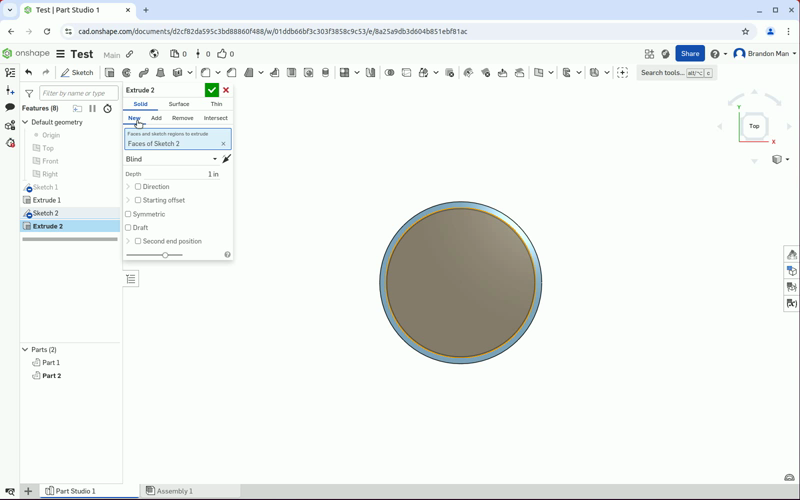
key(tab, 4)
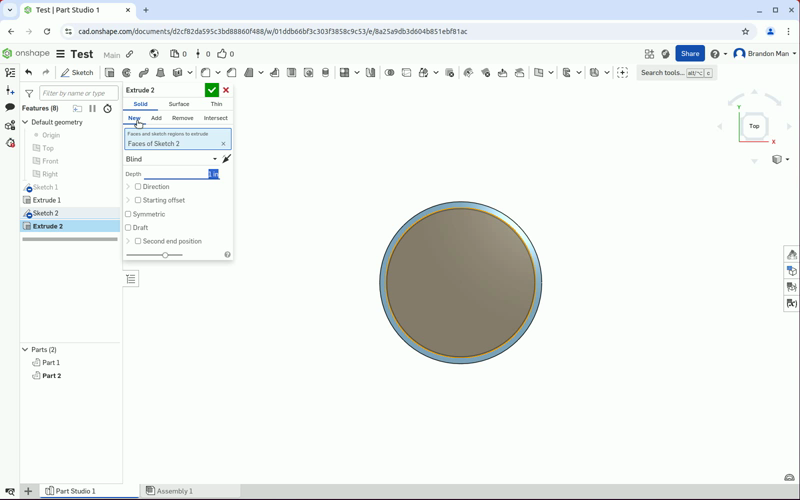
text(2.889)
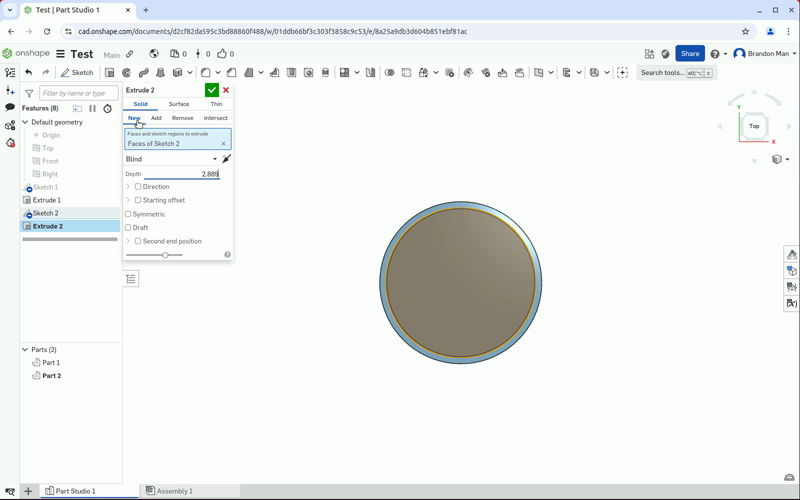
key(enter)
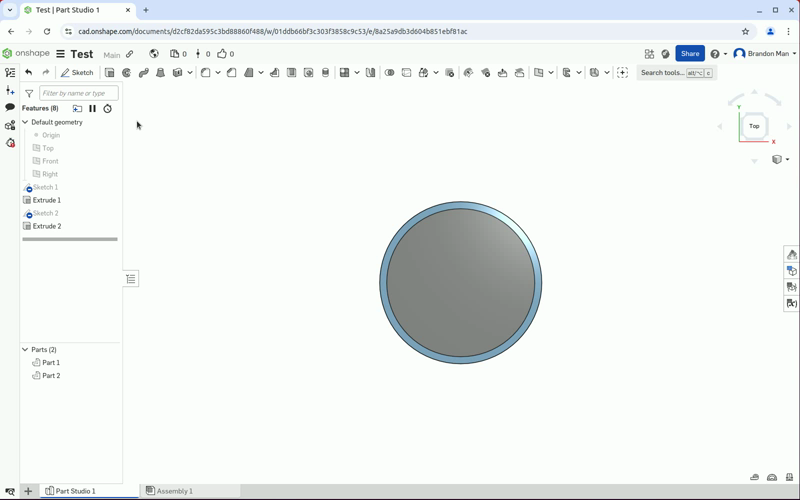
key(shift+h)
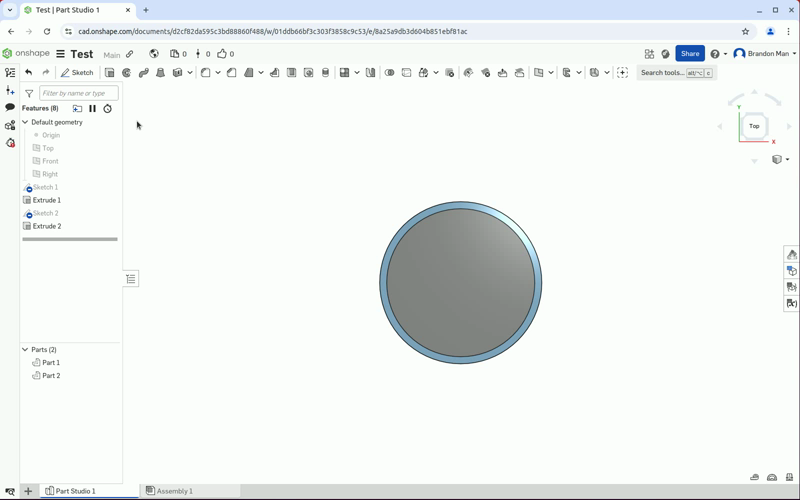
key(shift+h)
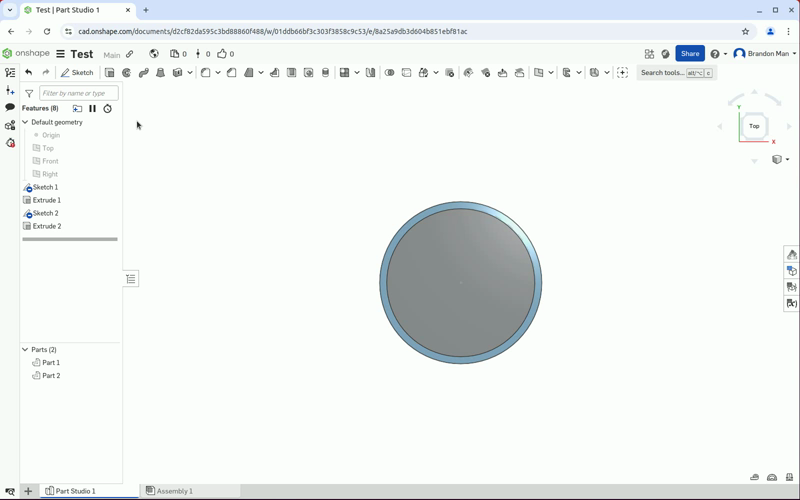
key(shift+7)
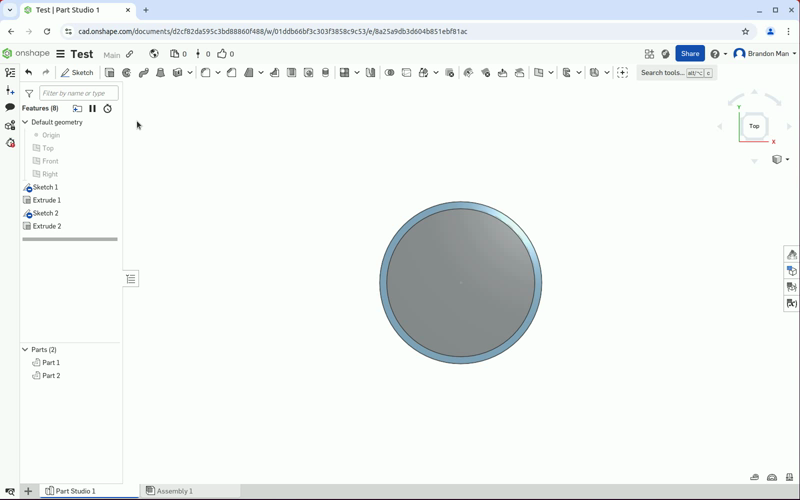
key(up, 3)
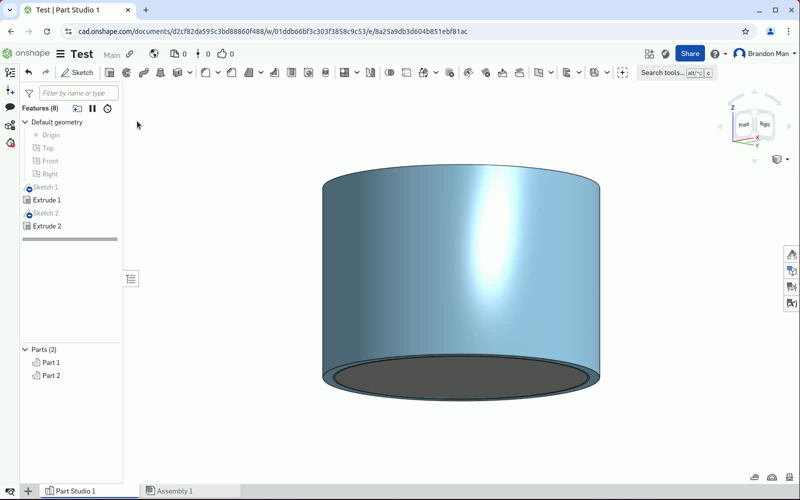
key(left, 3)
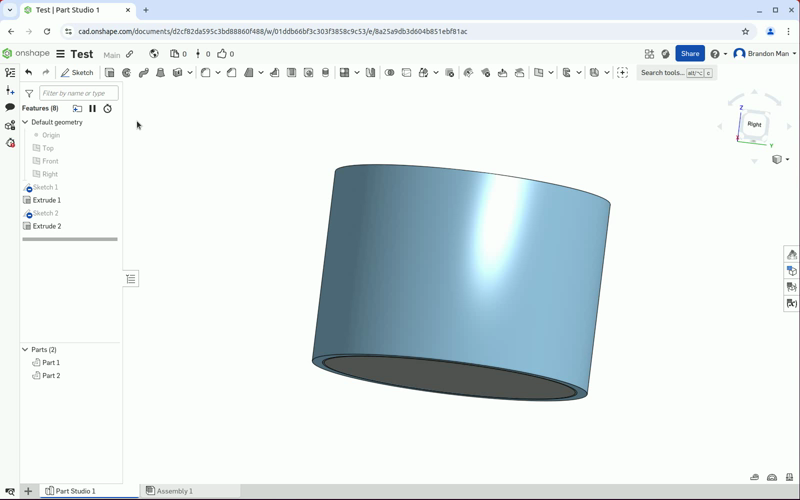
key(right, 3)
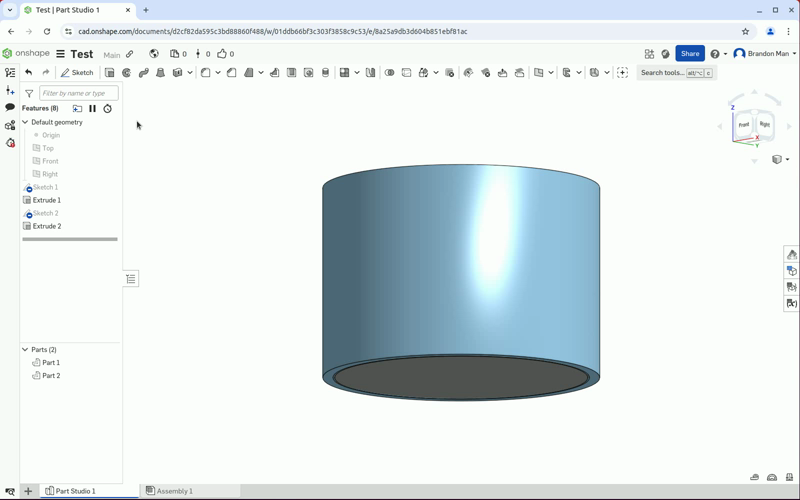
key(down, 3)
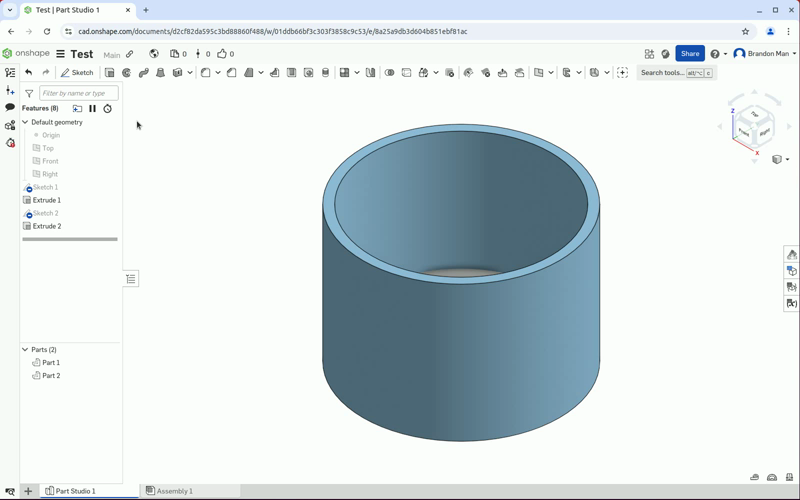
mouse_move(73, 189)
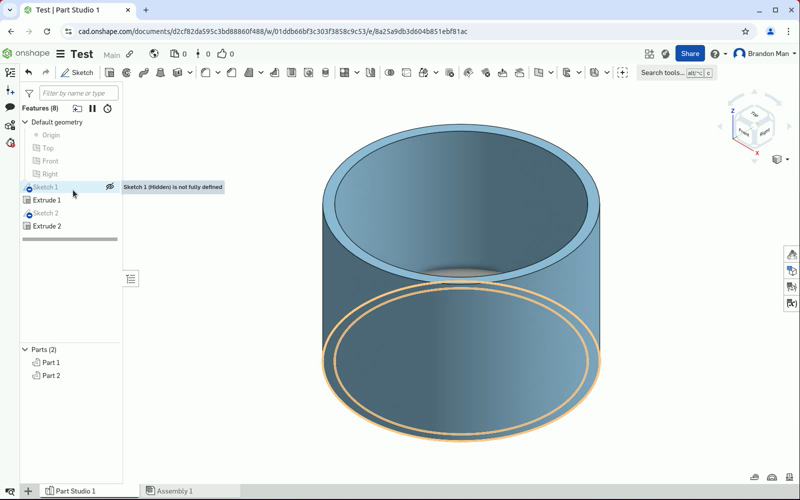
click(73, 189)